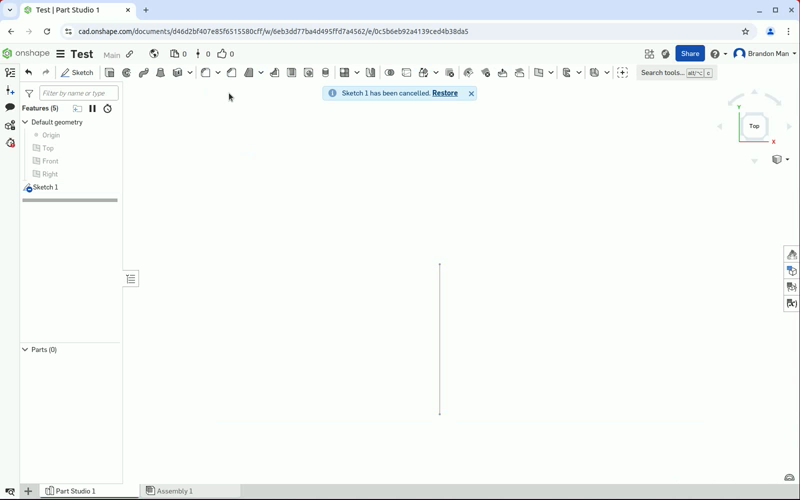
key(shift+h)
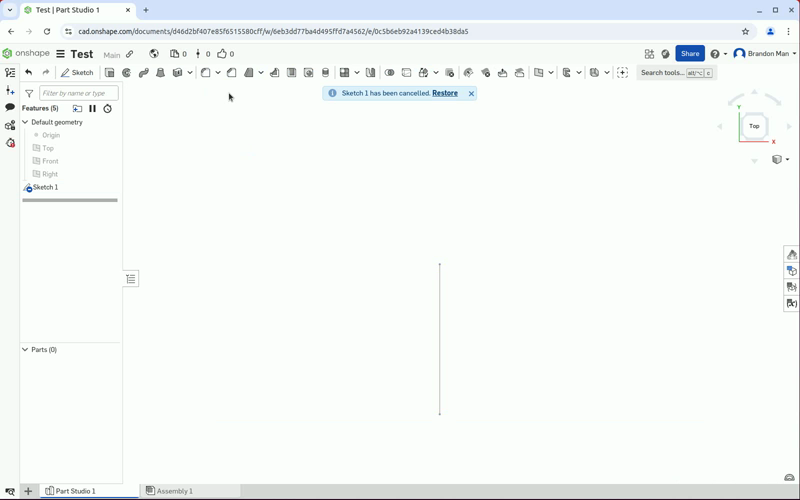
key(shift+s)
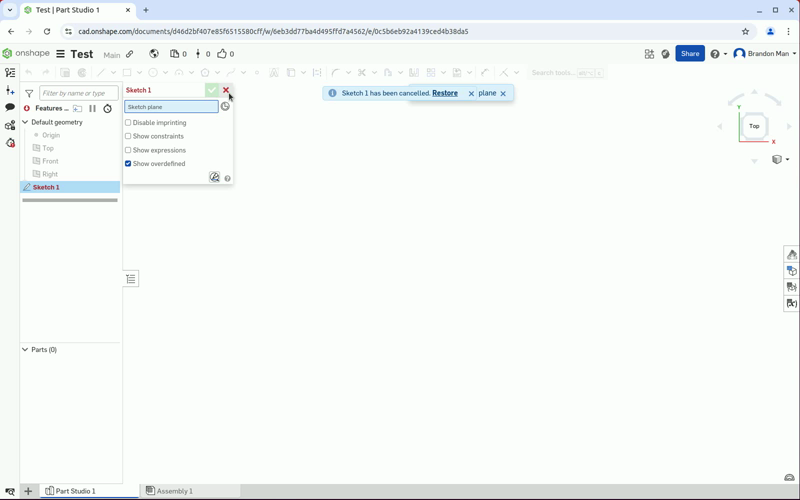
mouse_move(73, 150)
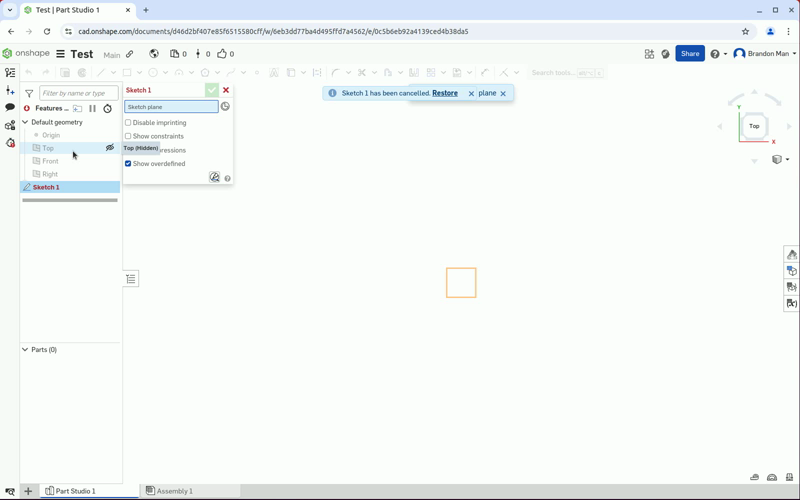
click(73, 150)
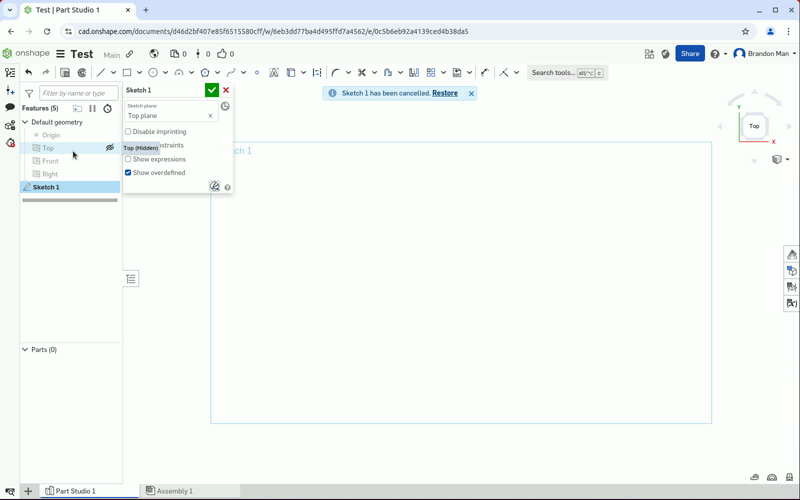
mouse_move(73, 352)
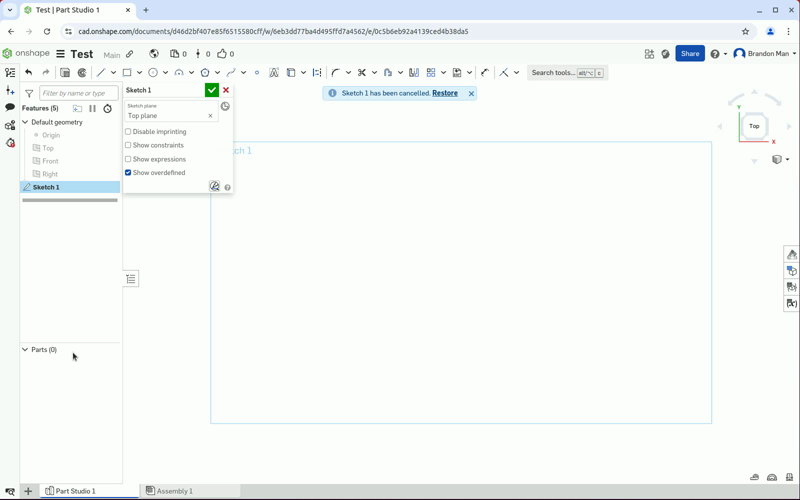
key(y)
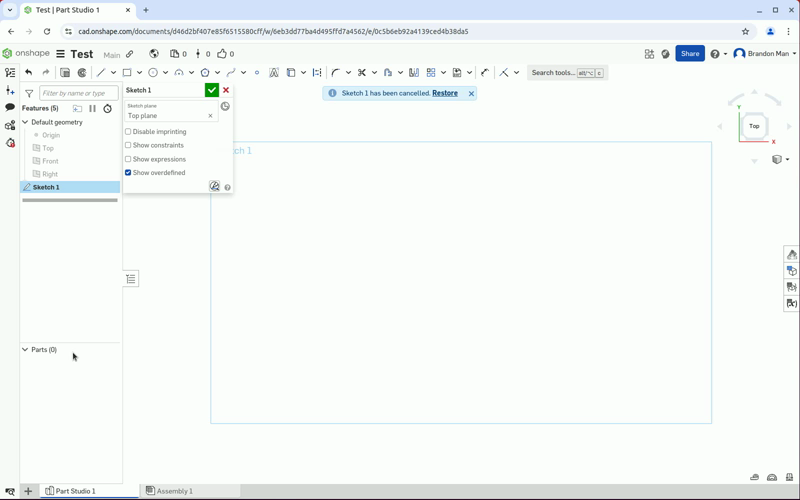
key(c)
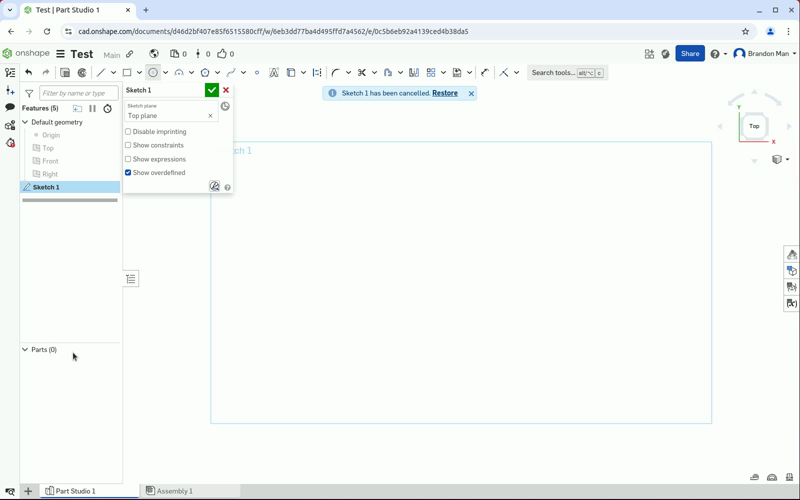
key_down(shift)
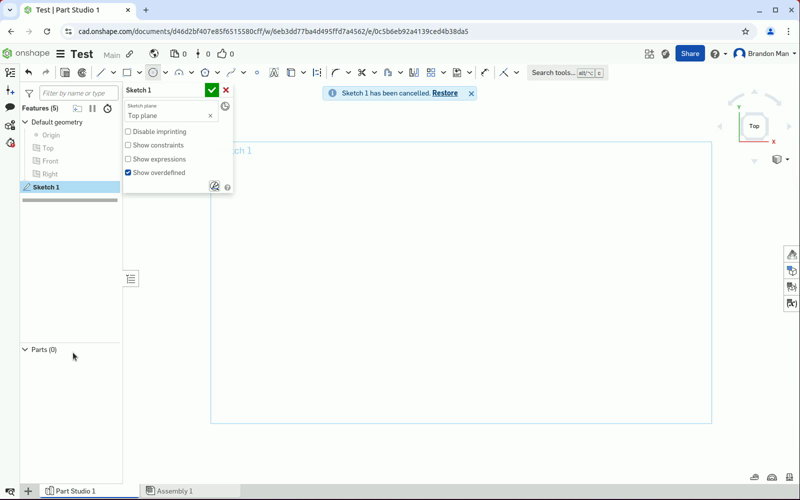
mouse_move(461, 282)
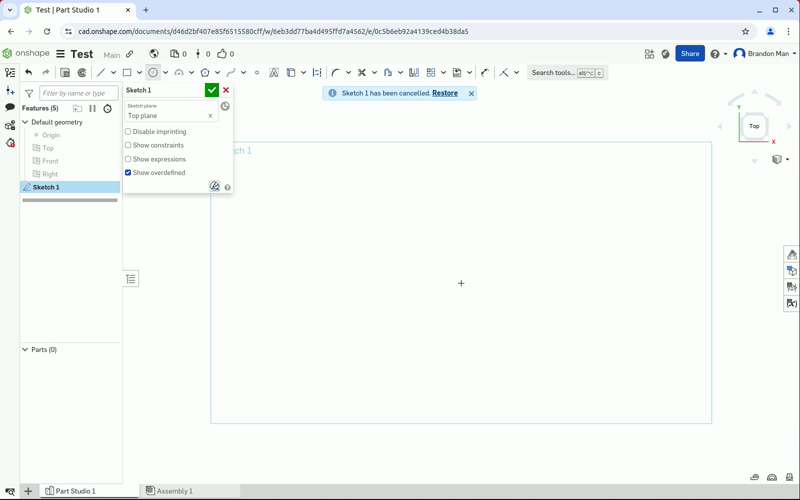
click(461, 282)
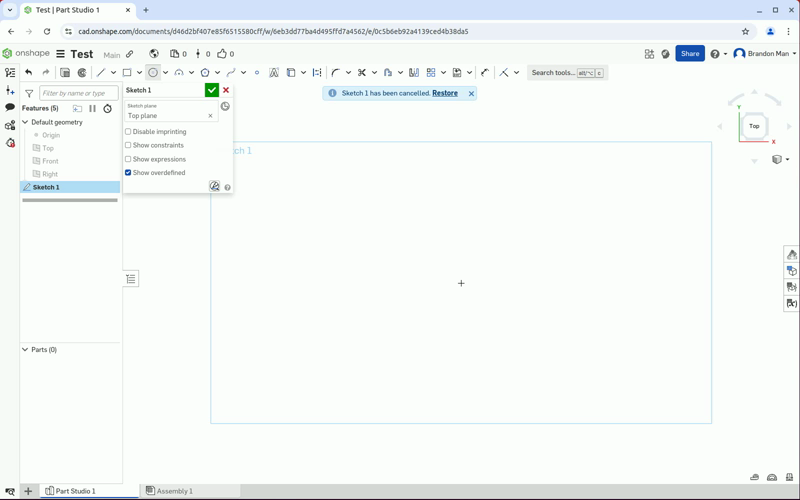
key_up(shift)
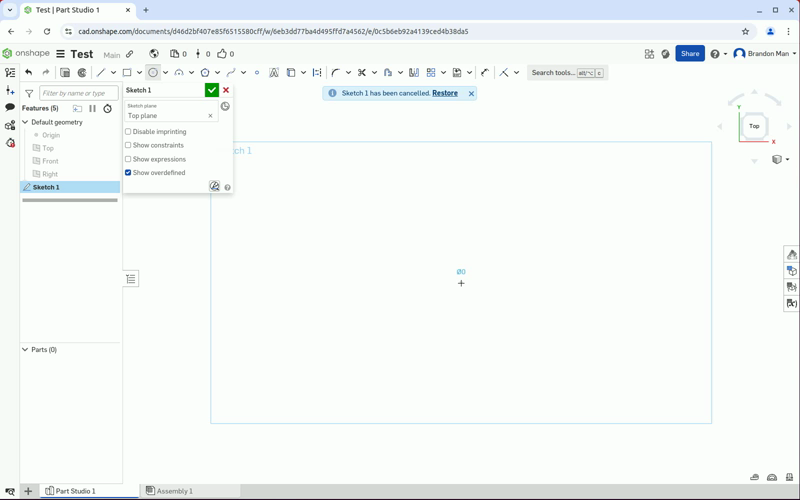
mouse_move(574, 282)
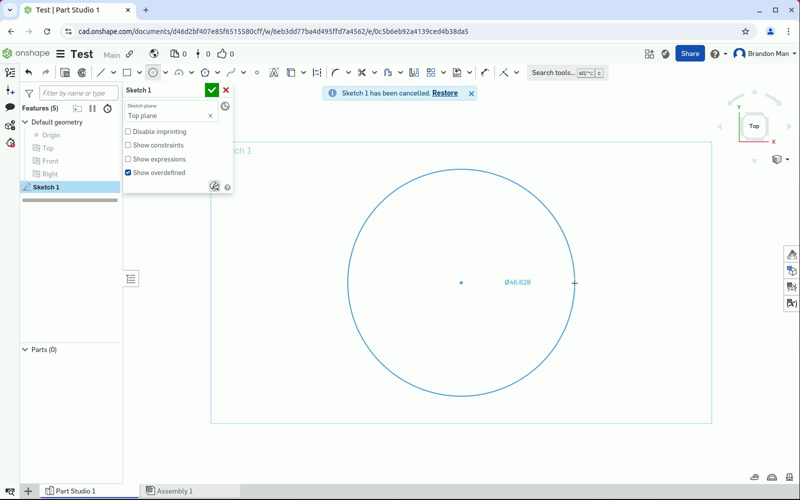
click(574, 282)
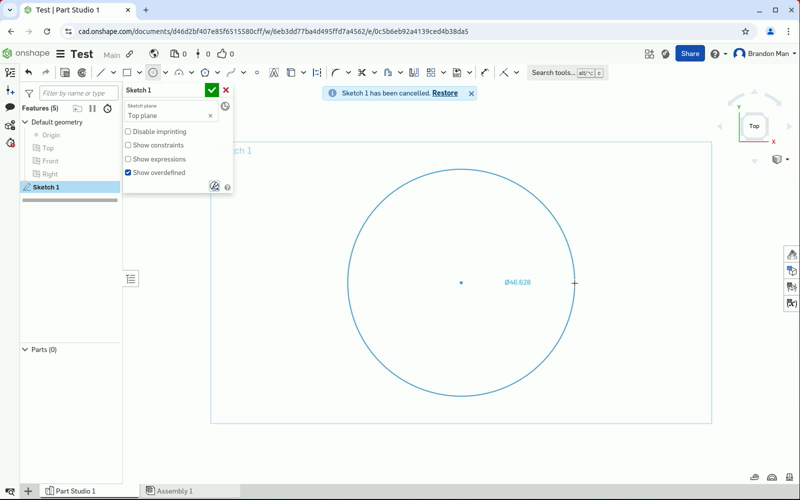
key(esc)
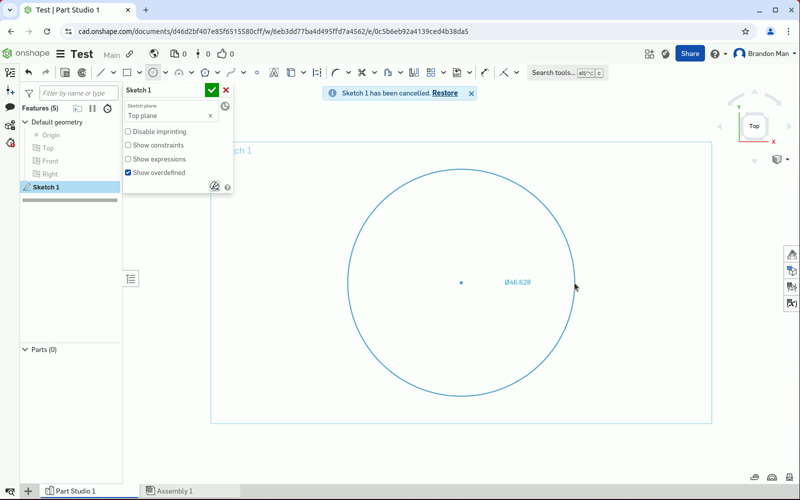
key(c)
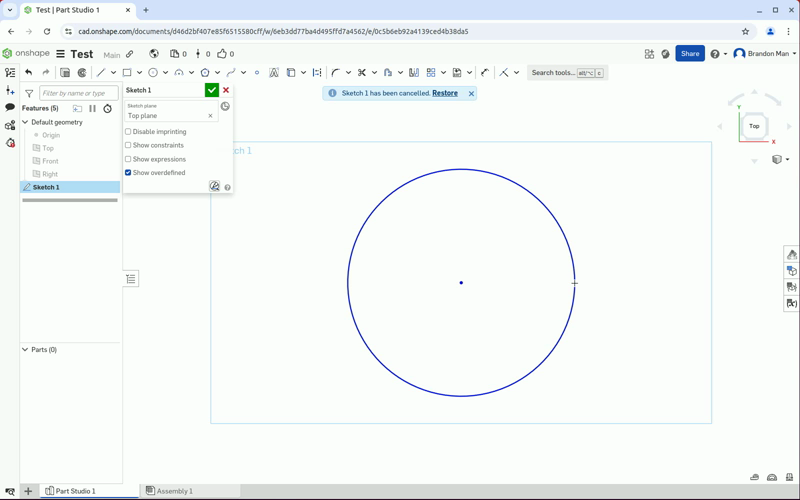
key_down(shift)
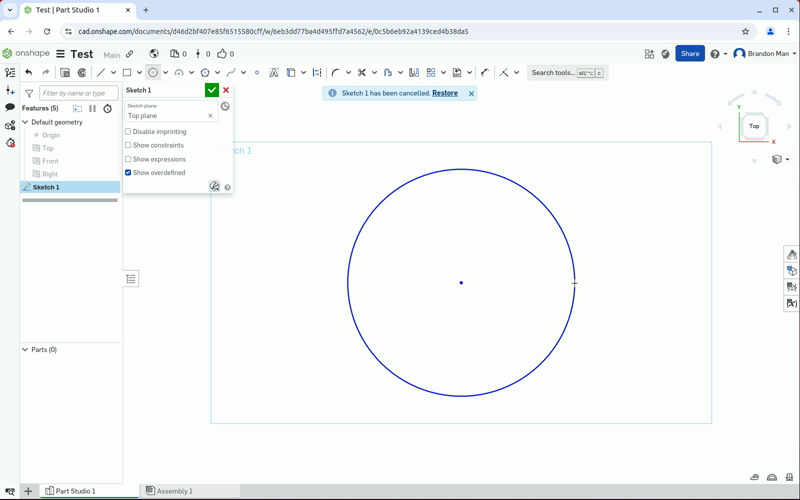
mouse_move(461, 282)
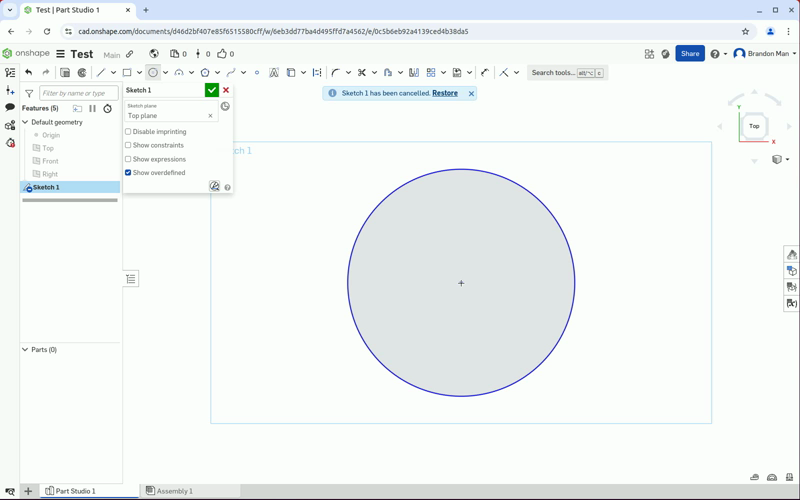
click(461, 282)
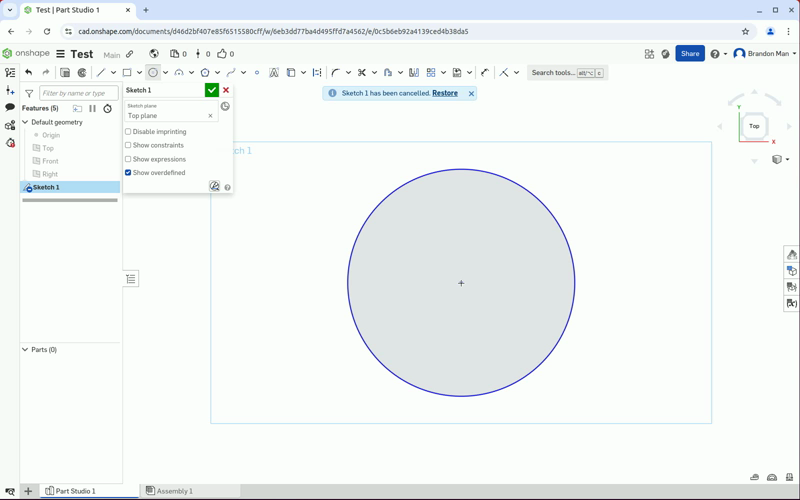
key_up(shift)
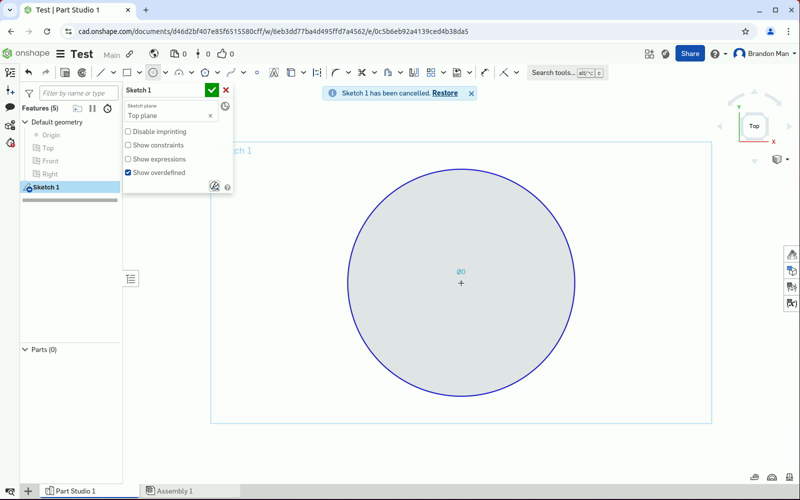
mouse_move(558, 282)
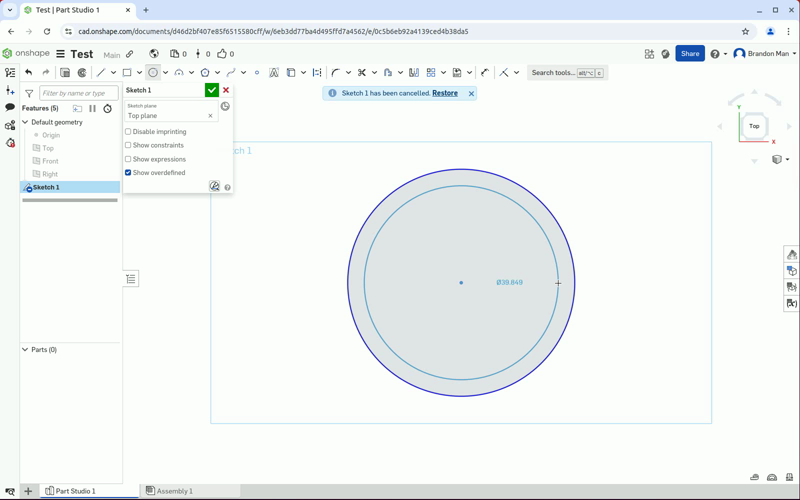
click(558, 282)
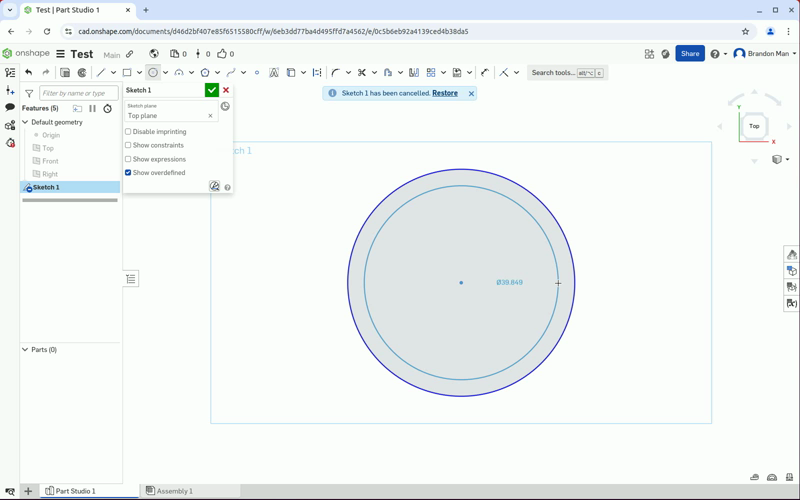
key(esc)
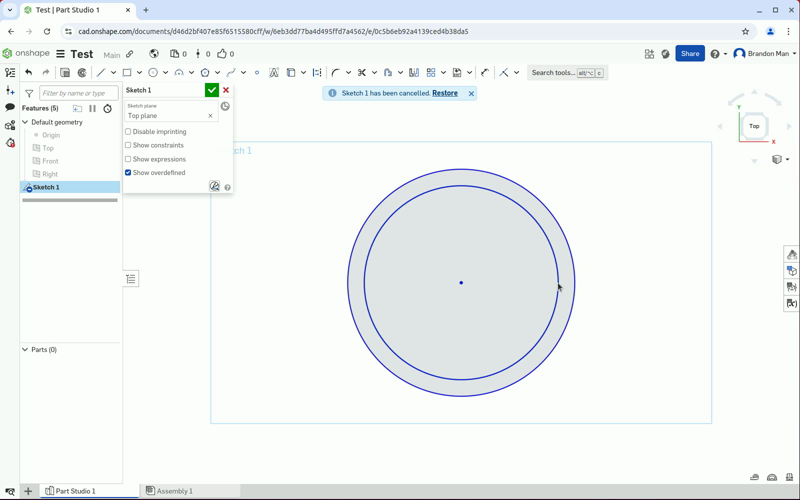
mouse_move(450, 387)
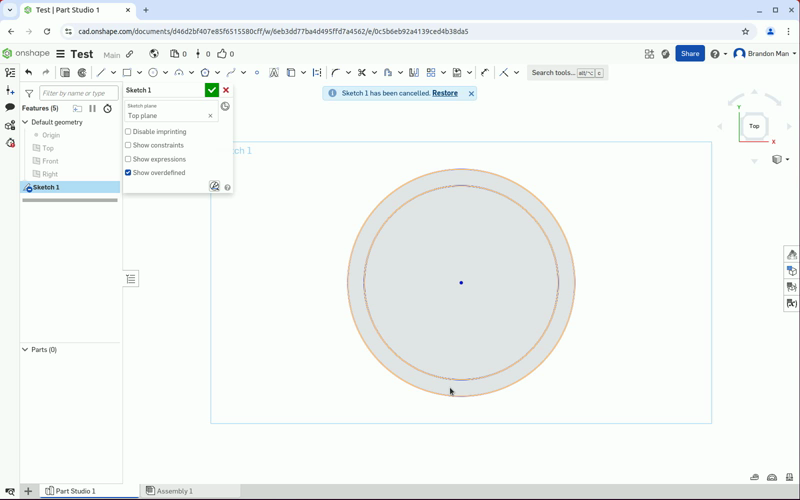
click(450, 387)
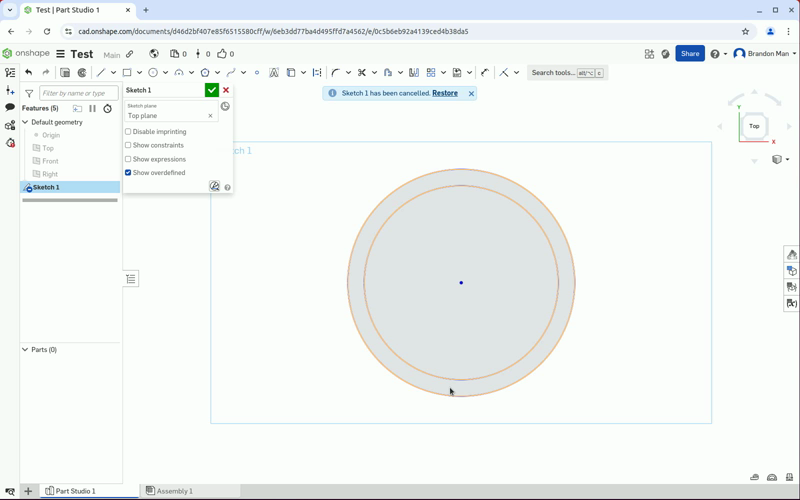
mouse_move(73, 352)
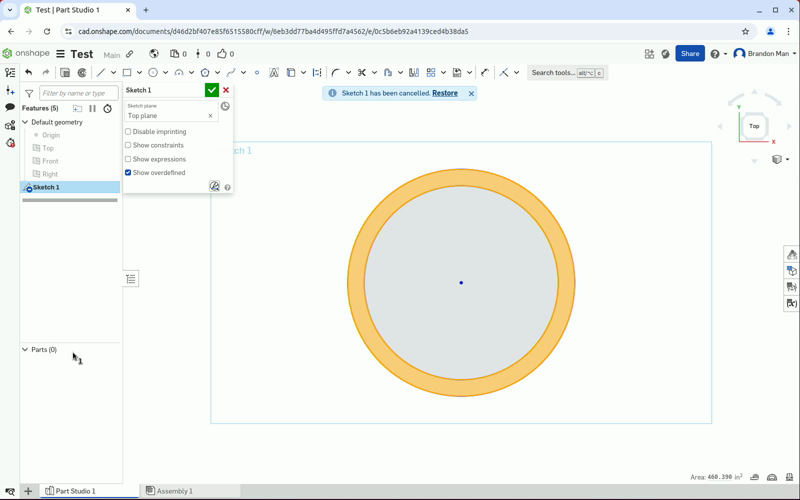
key(shift+y)
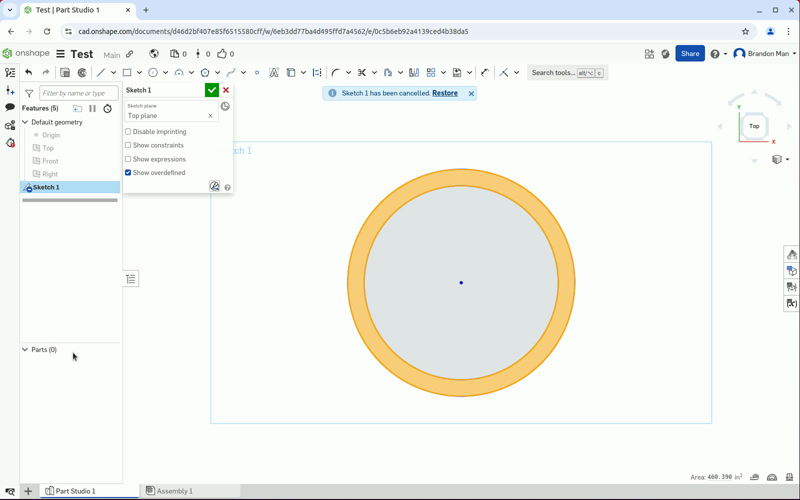
key(shift+e)
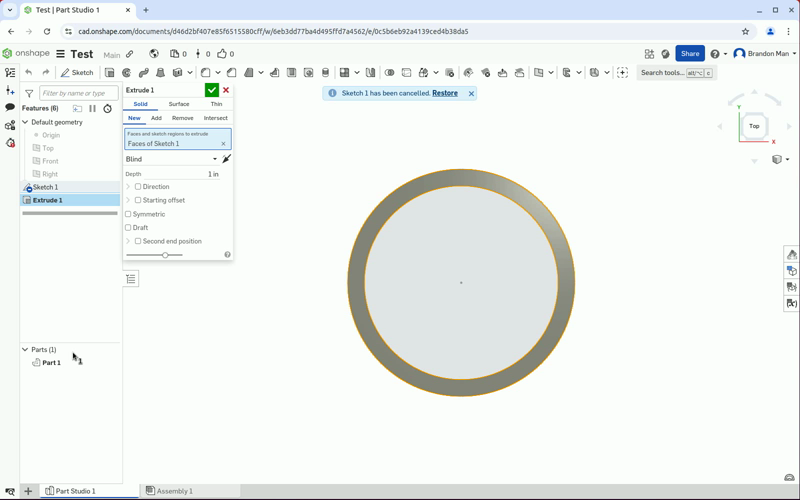
mouse_move(143, 106)
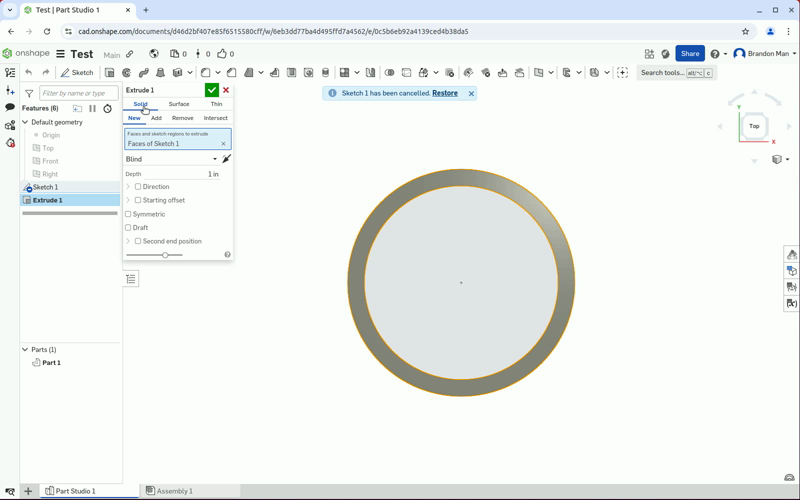
click(143, 106)
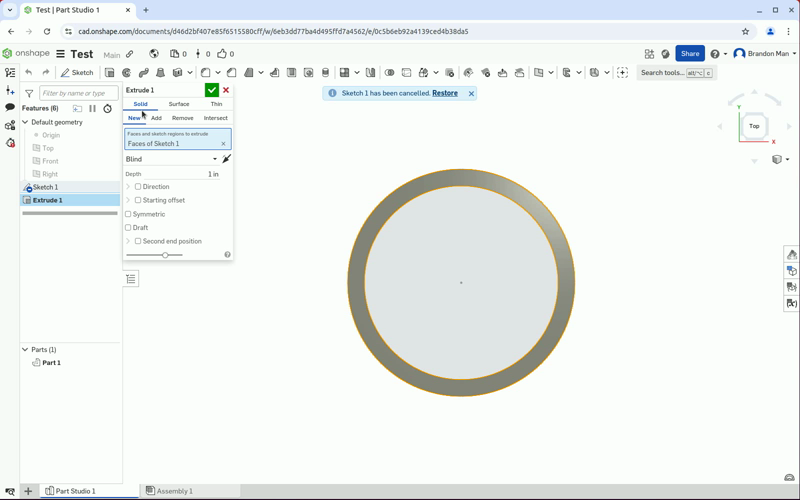
mouse_move(137, 120)
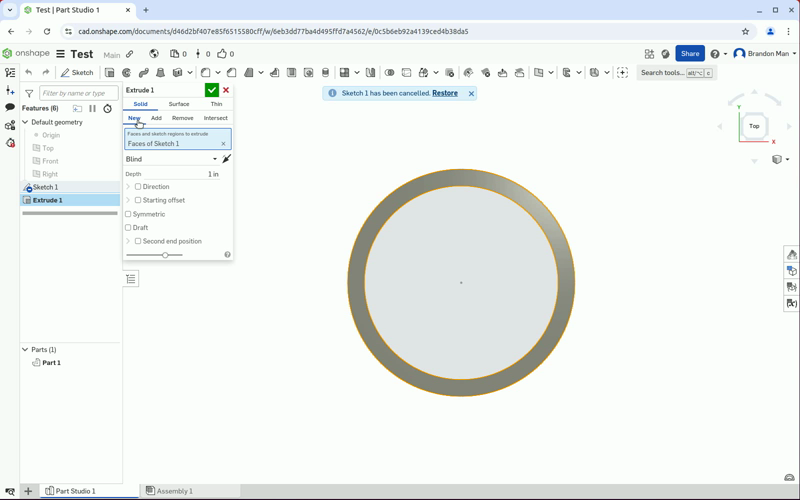
click(137, 120)
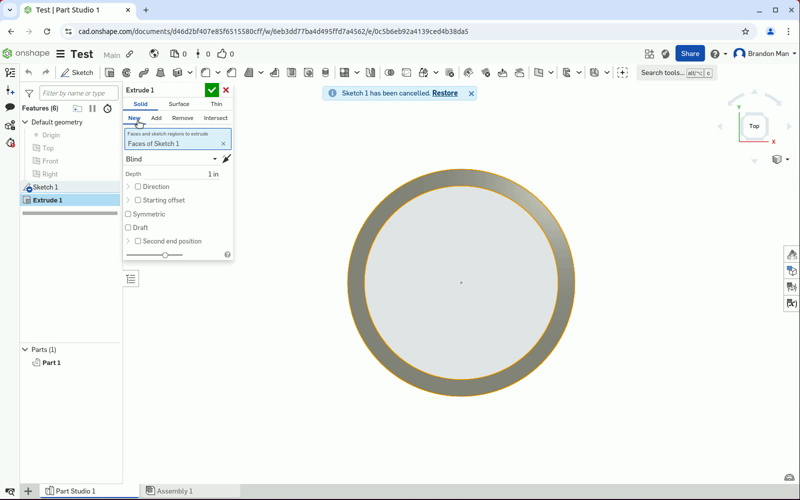
key(tab, 4)
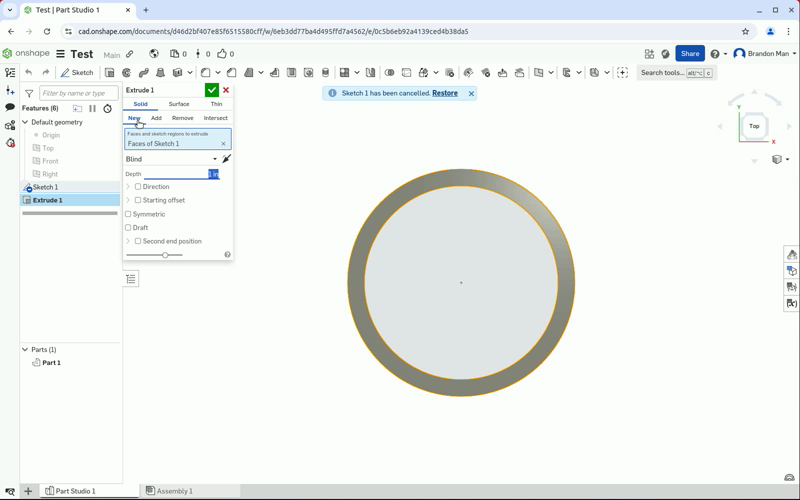
text(4.092)
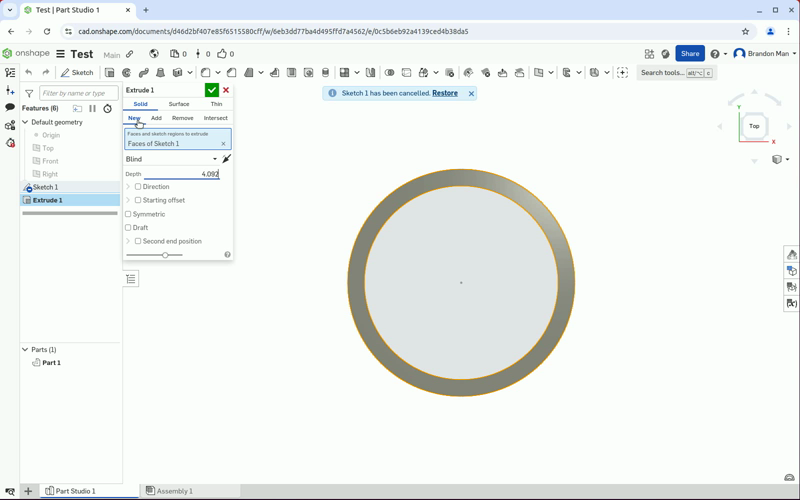
key(enter)
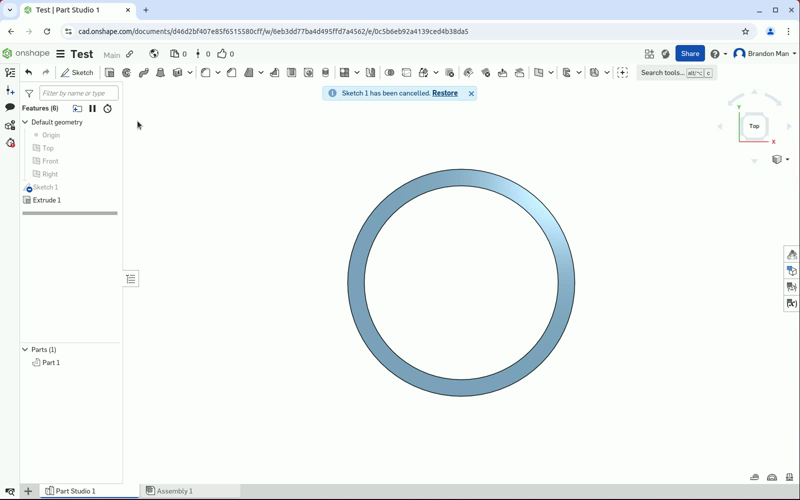
key(shift+h)
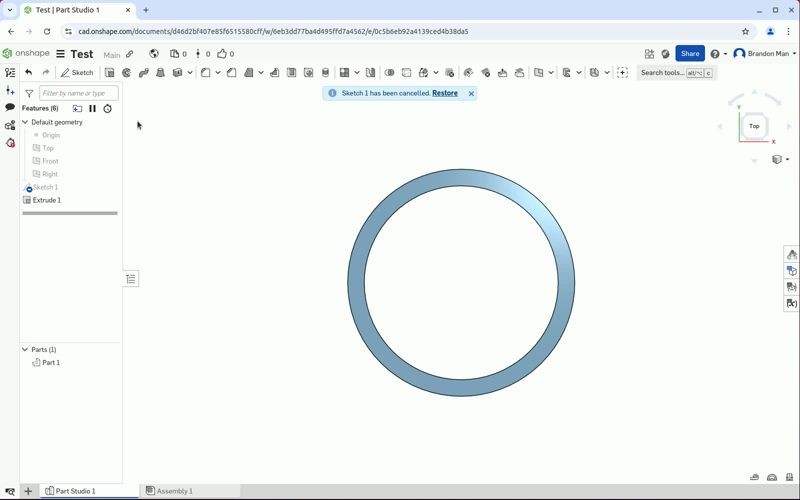
key(shift+h)
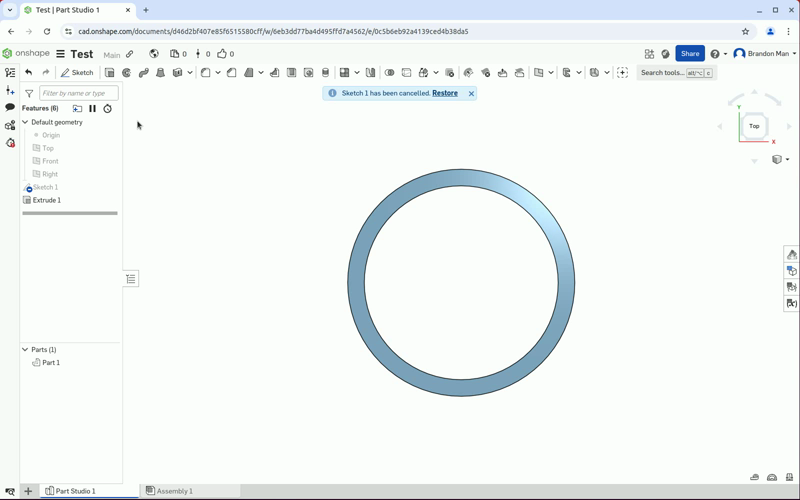
mouse_move(73, 189)
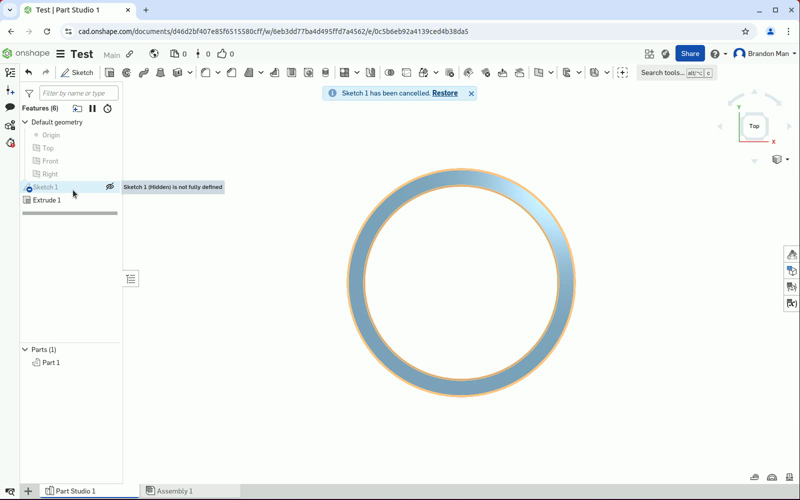
click(73, 189)
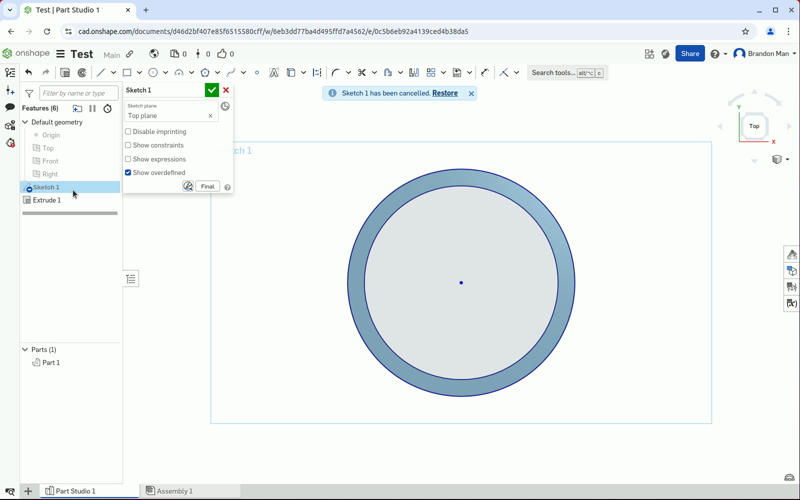
mouse_move(229, 92)
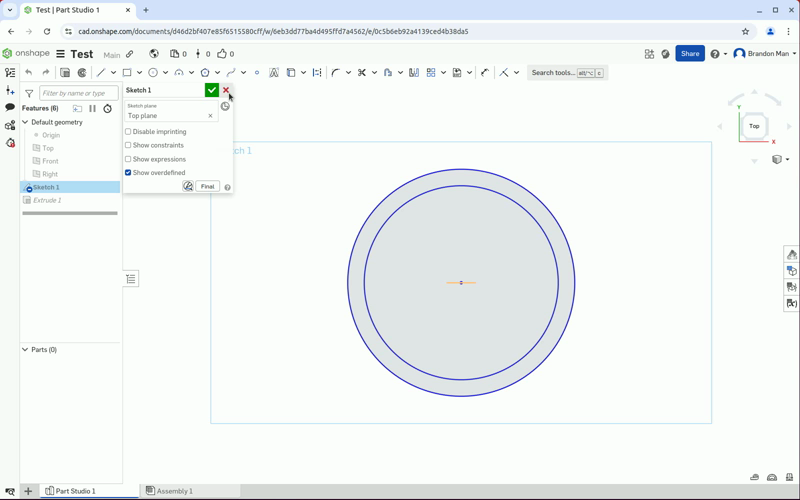
click(229, 92)
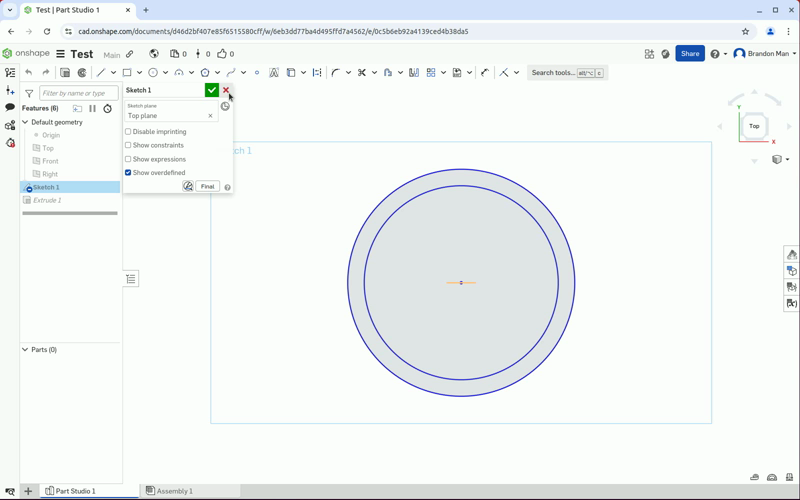
key(shift+s)
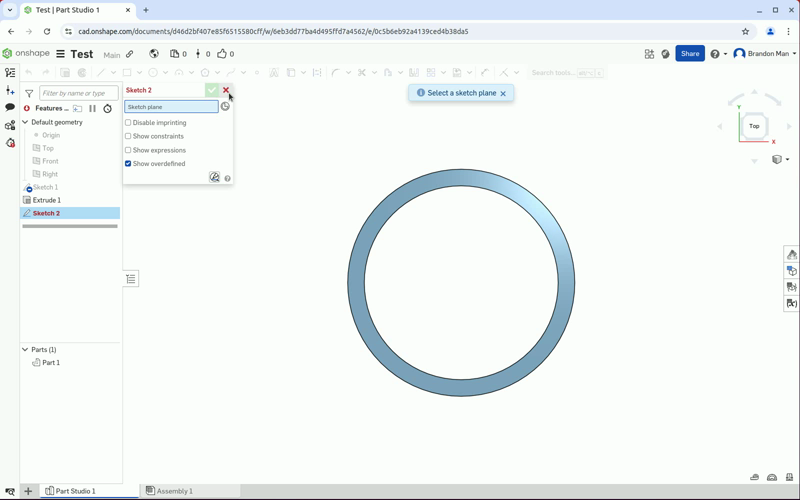
mouse_move(73, 150)
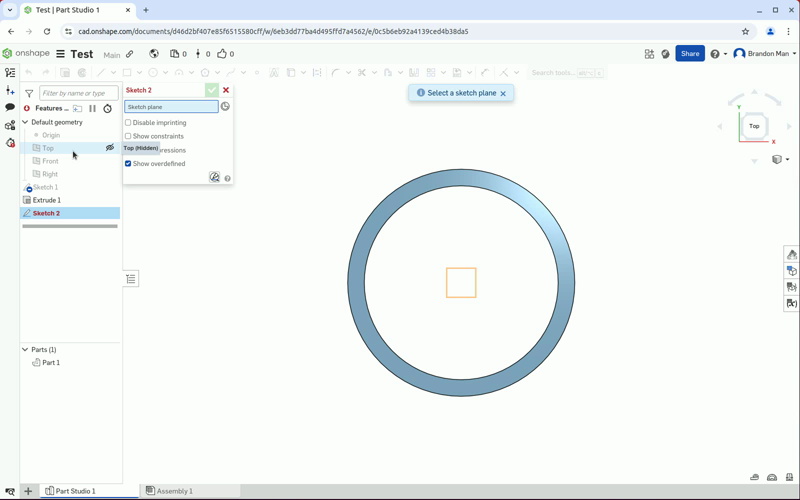
click(73, 150)
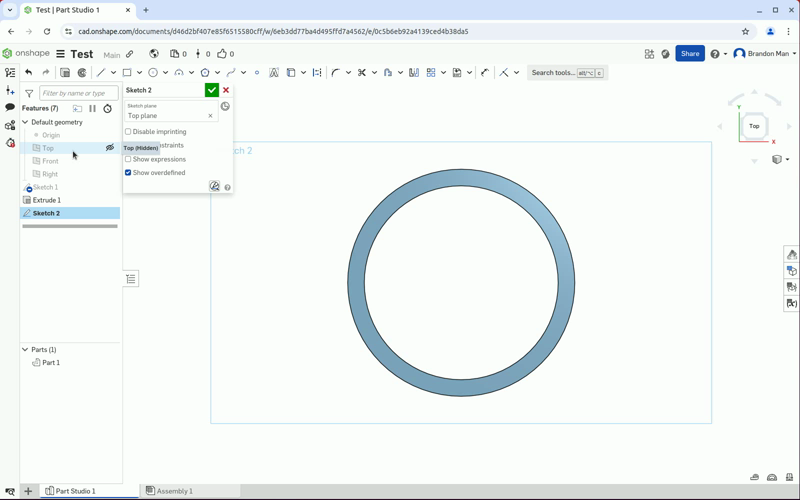
mouse_move(73, 352)
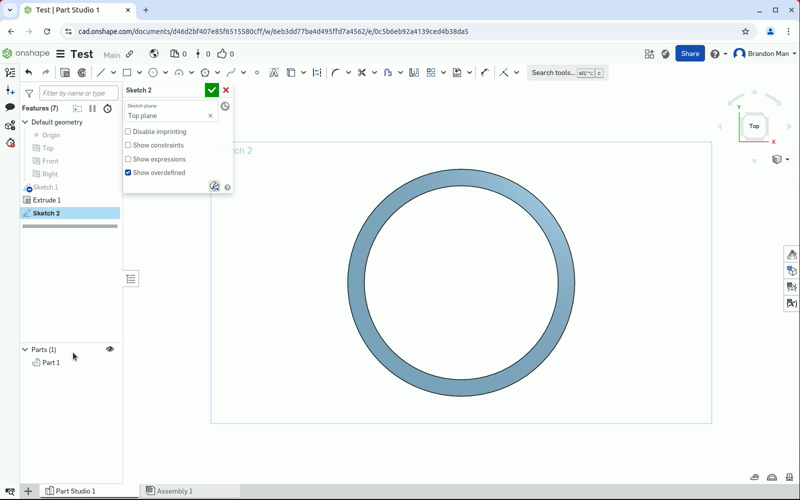
key(y)
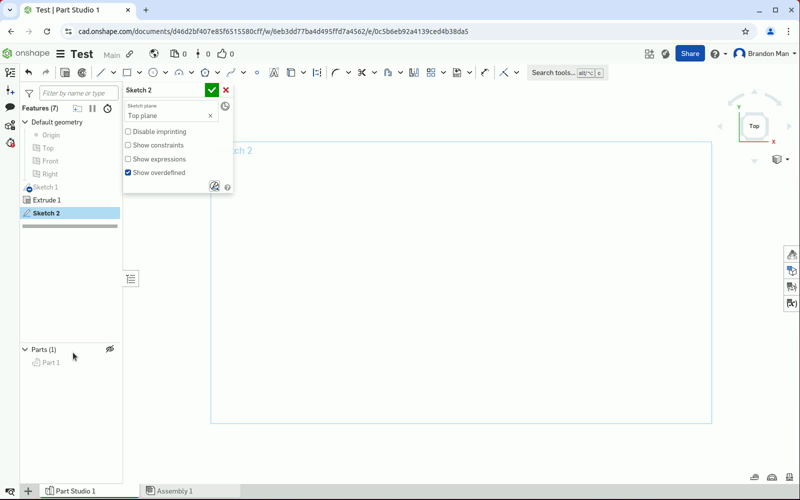
key(c)
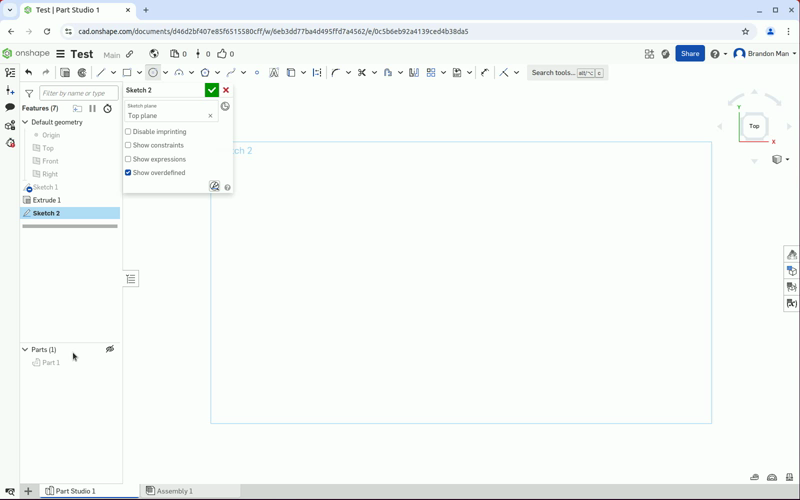
key_down(shift)
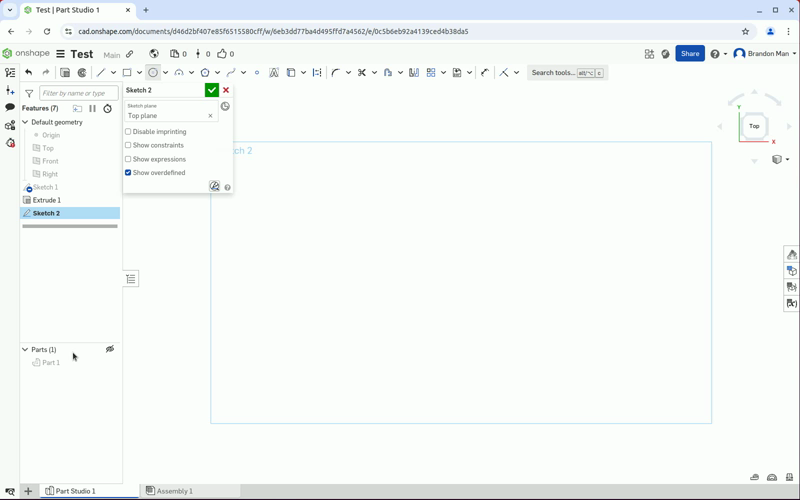
mouse_move(461, 282)
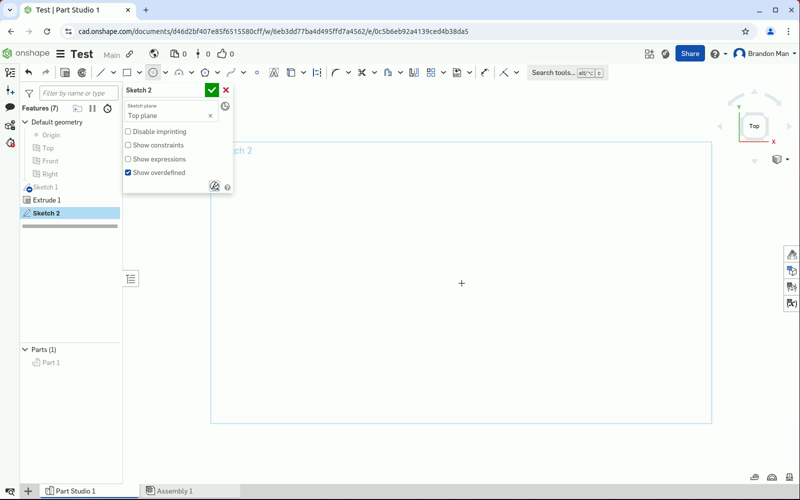
click(461, 282)
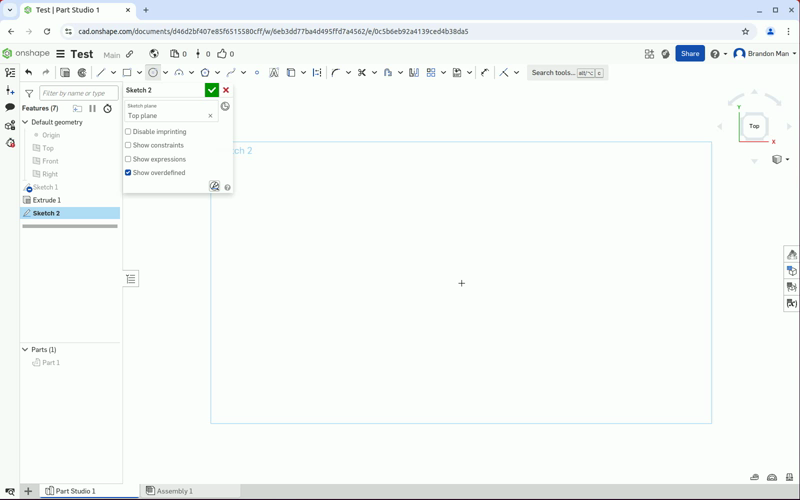
key_up(shift)
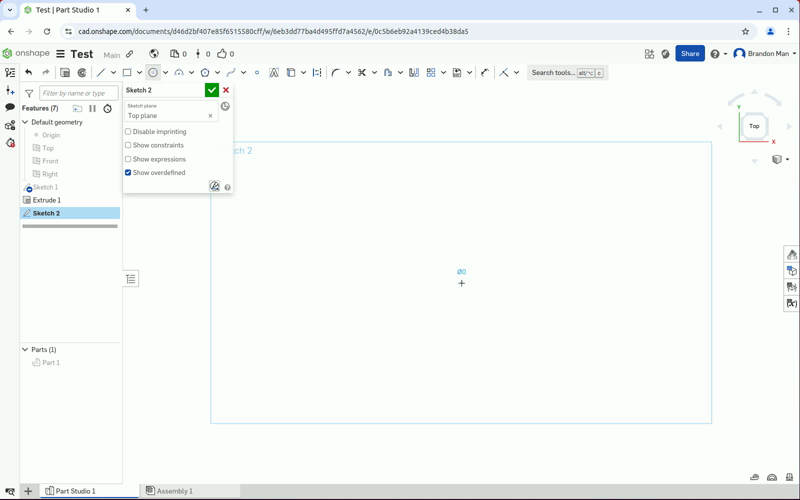
mouse_move(560, 282)
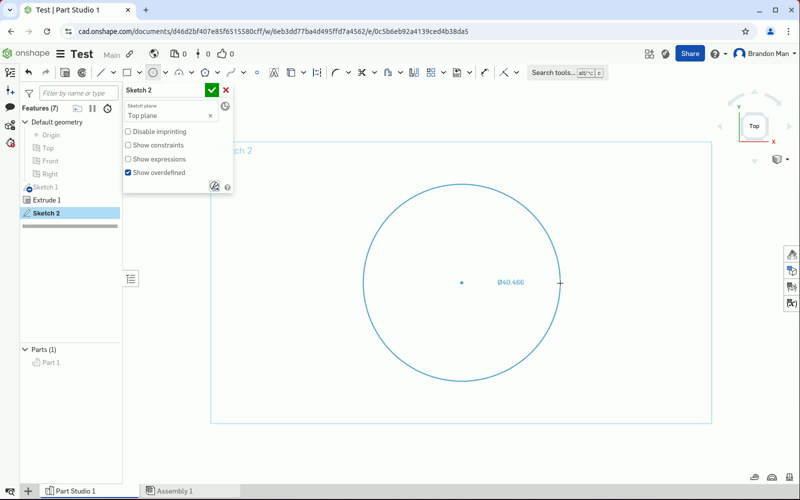
click(560, 282)
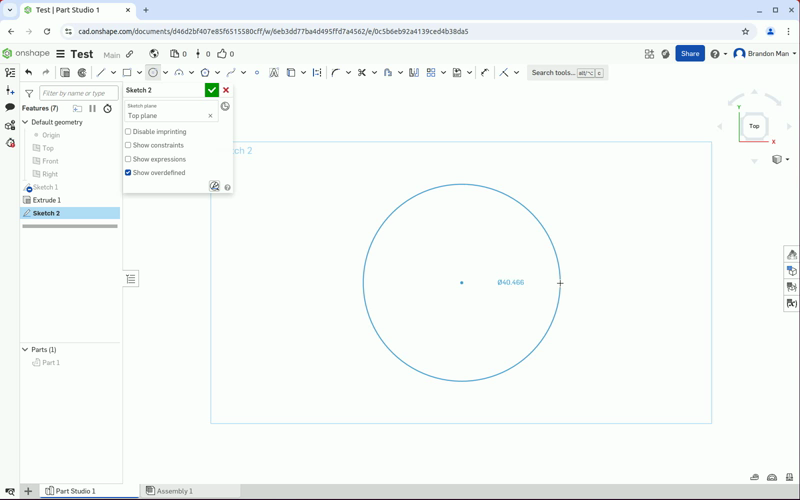
key(esc)
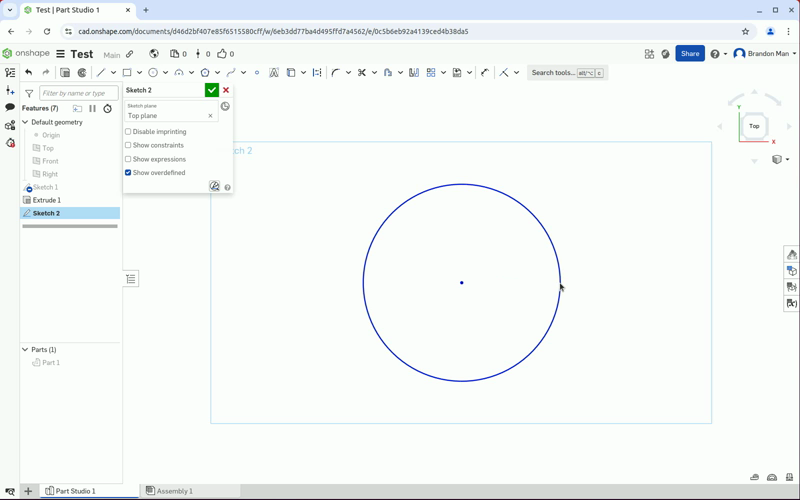
key(c)
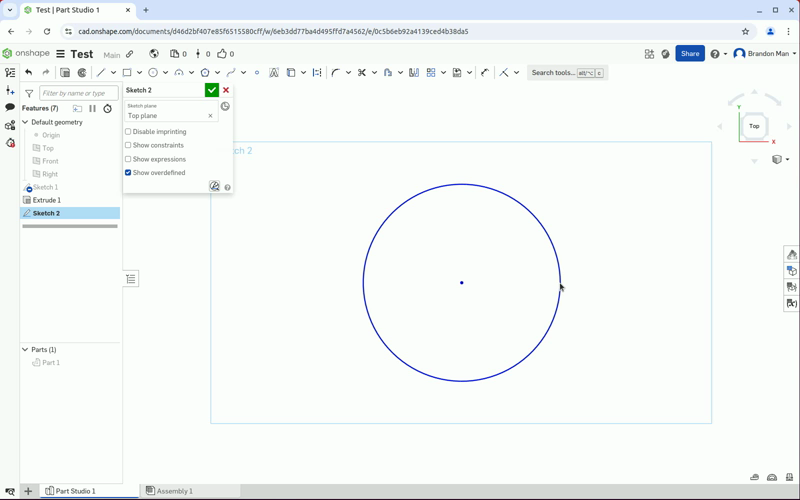
key_down(shift)
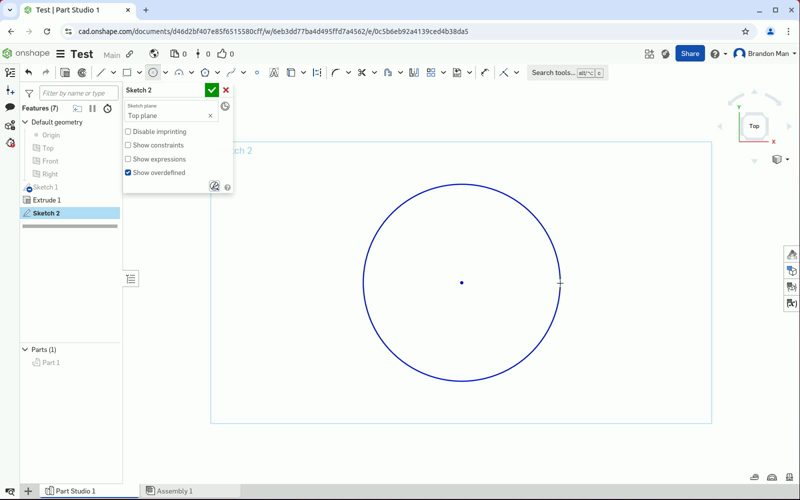
mouse_move(461, 282)
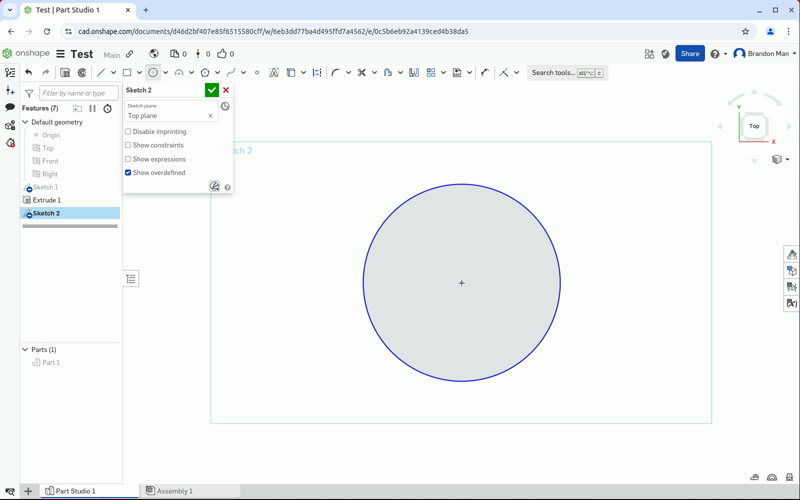
click(461, 282)
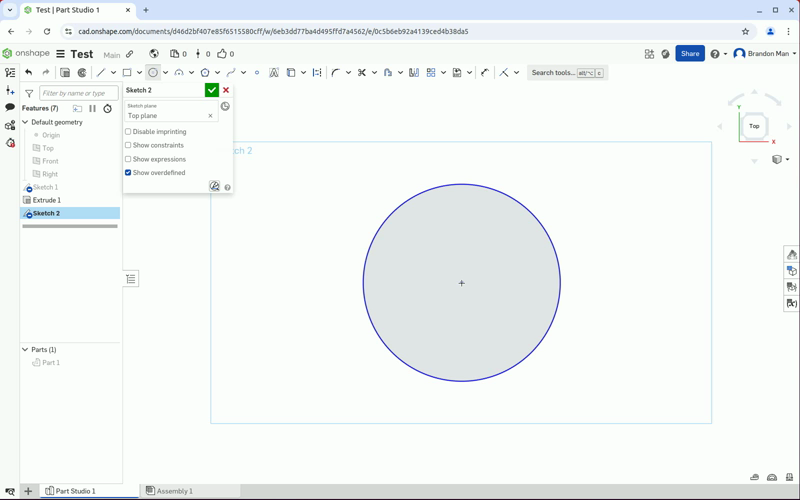
key_up(shift)
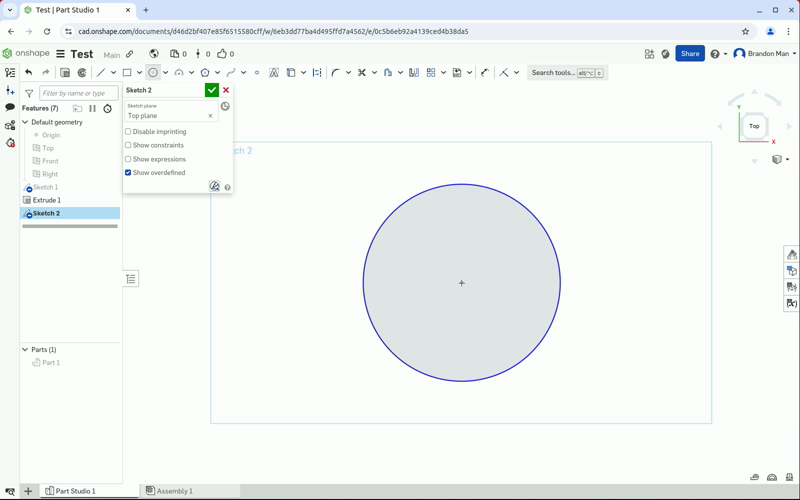
mouse_move(490, 282)
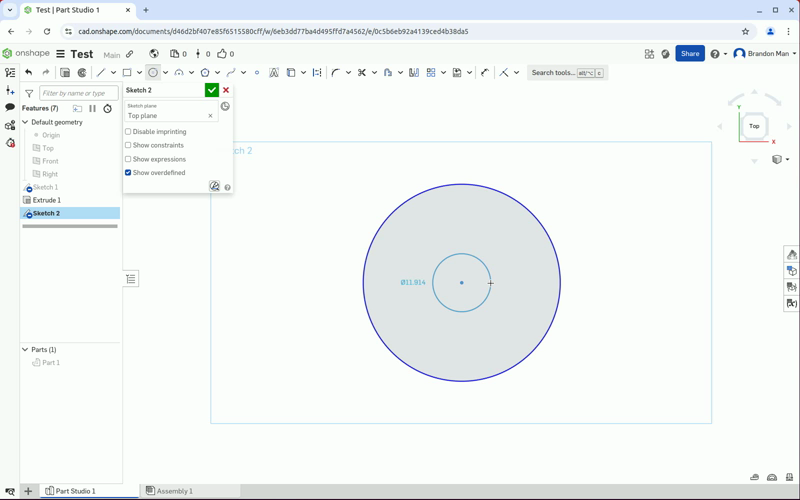
click(490, 282)
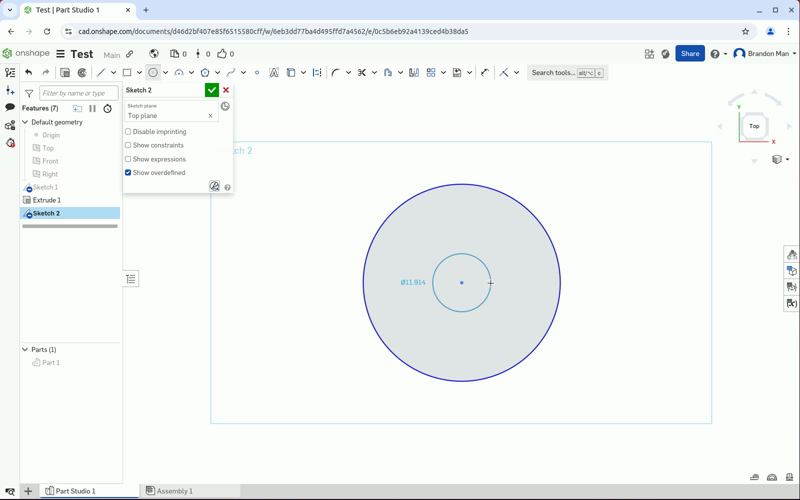
key(esc)
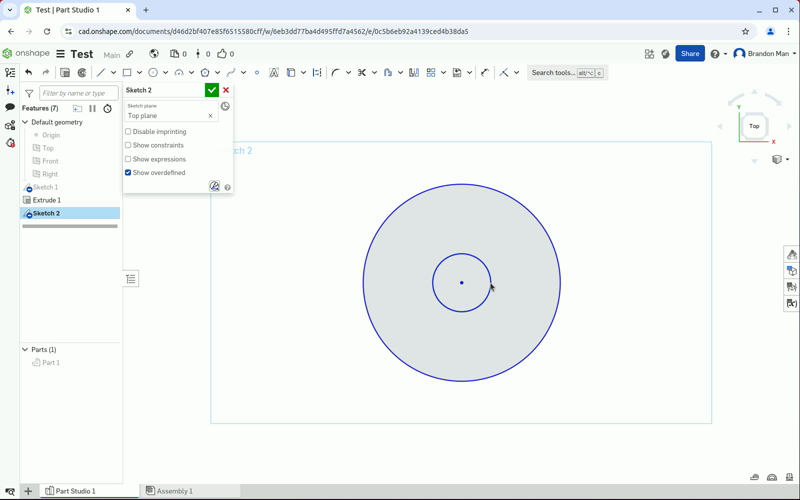
mouse_move(514, 239)
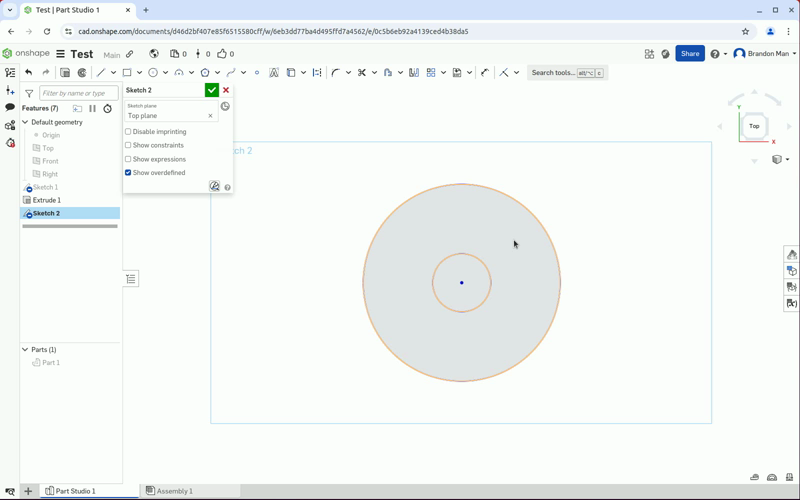
click(514, 239)
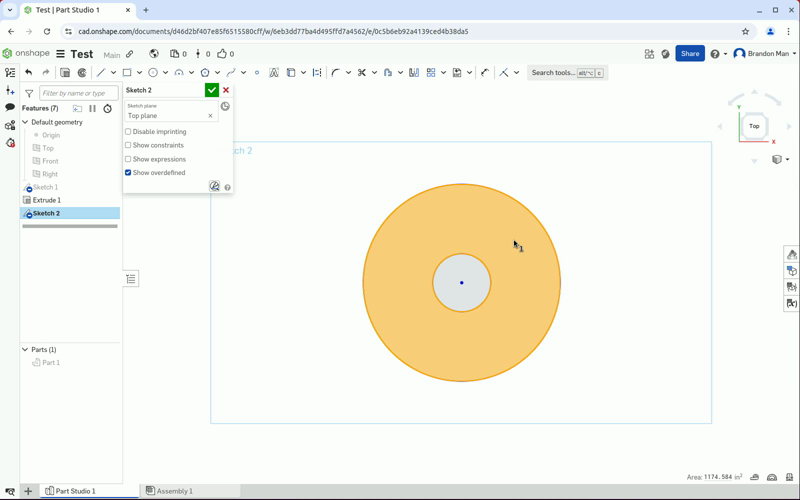
mouse_move(73, 352)
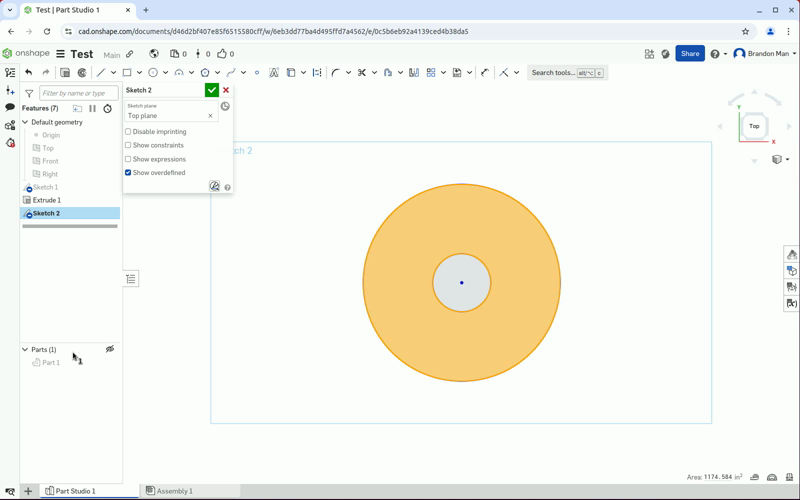
key(shift+y)
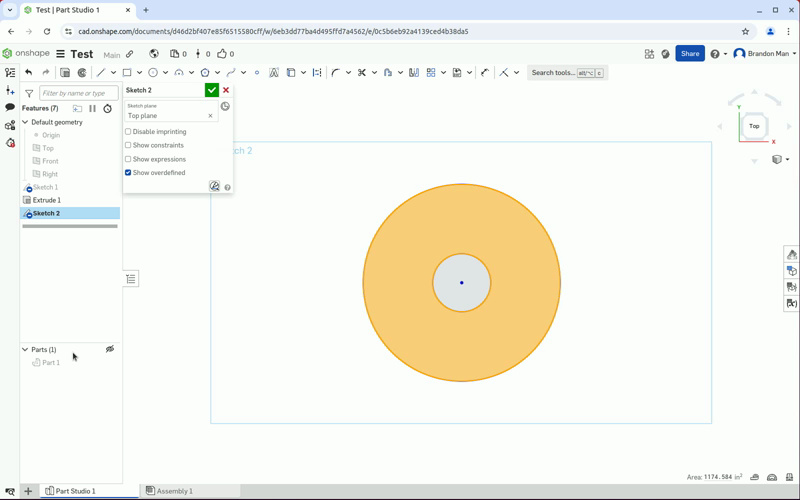
key(shift+e)
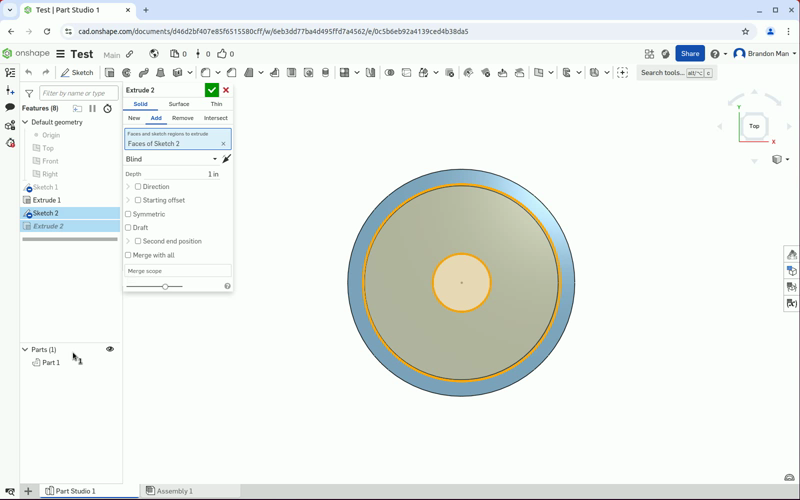
mouse_move(143, 106)
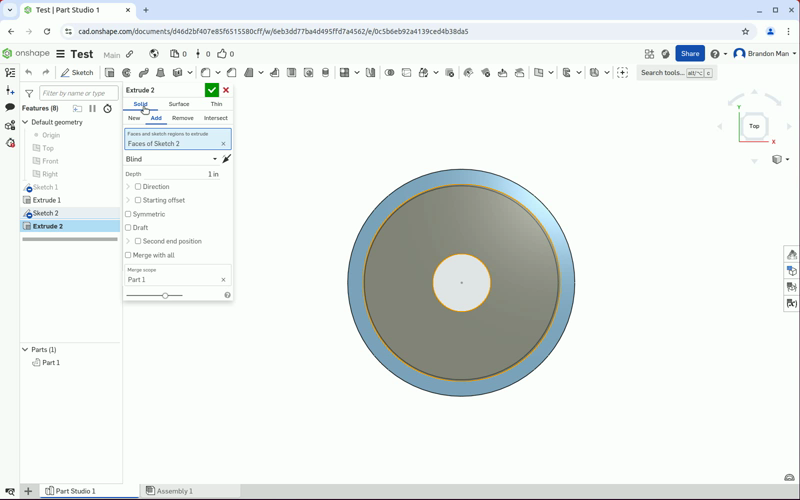
click(143, 106)
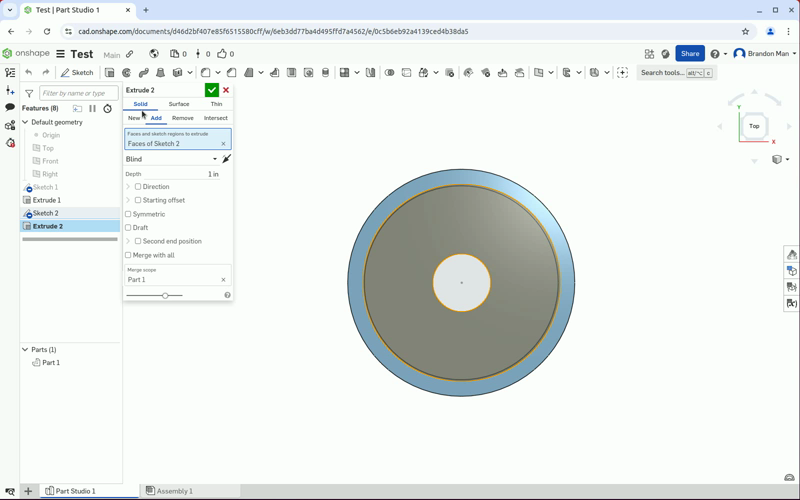
mouse_move(137, 120)
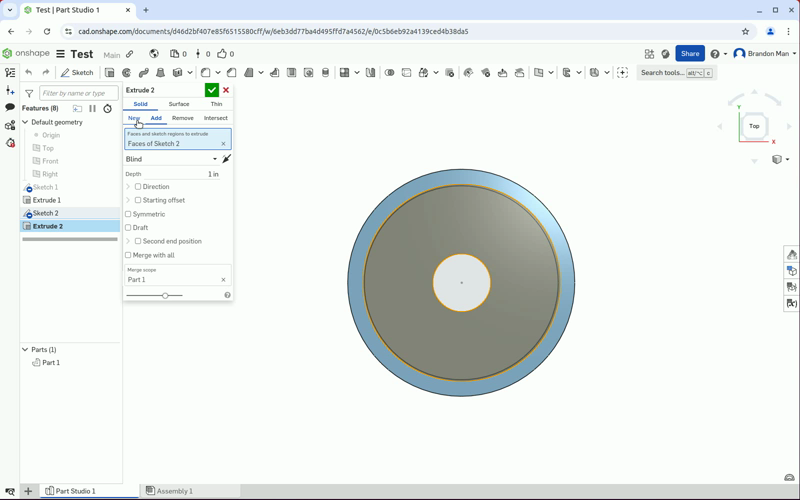
click(137, 120)
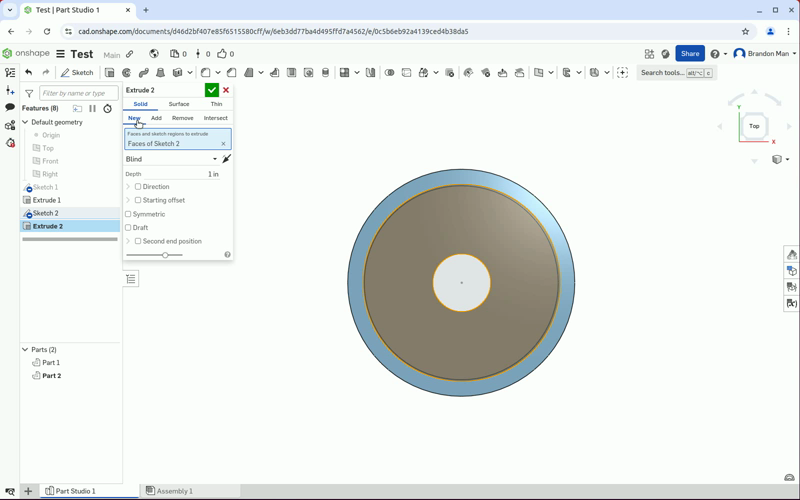
key(tab, 4)
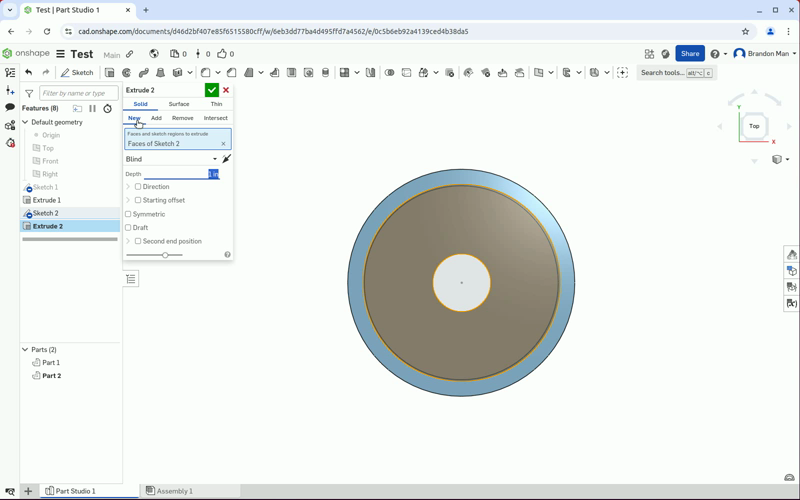
text(16.128)
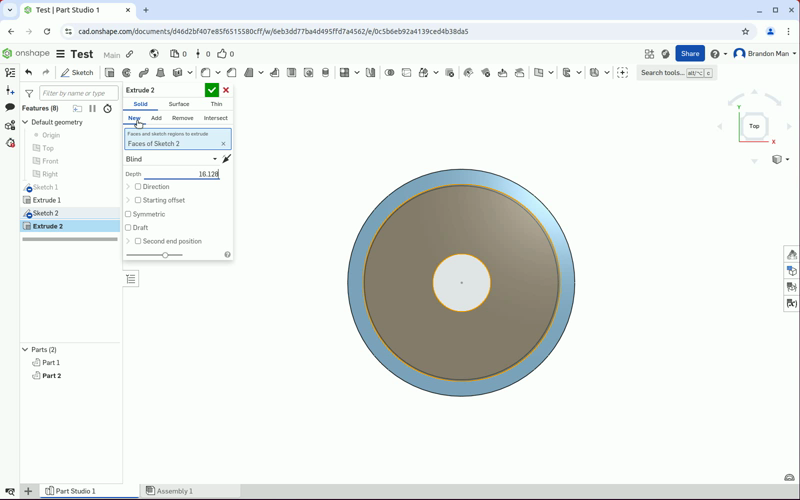
key(enter)
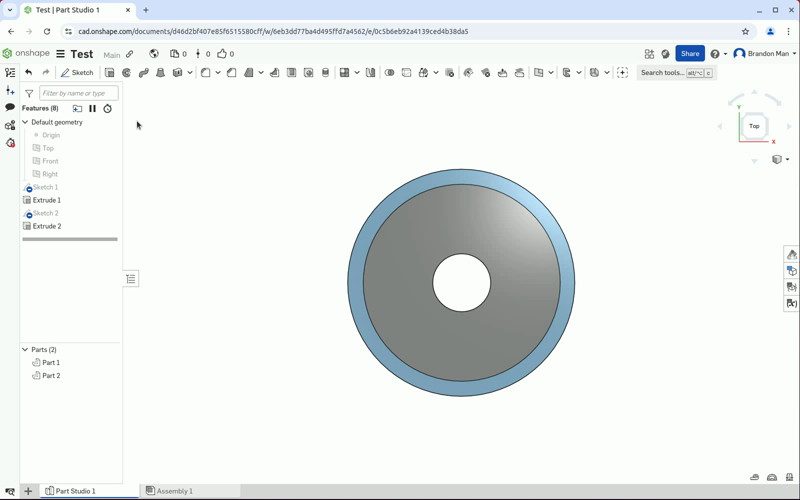
key(shift+h)
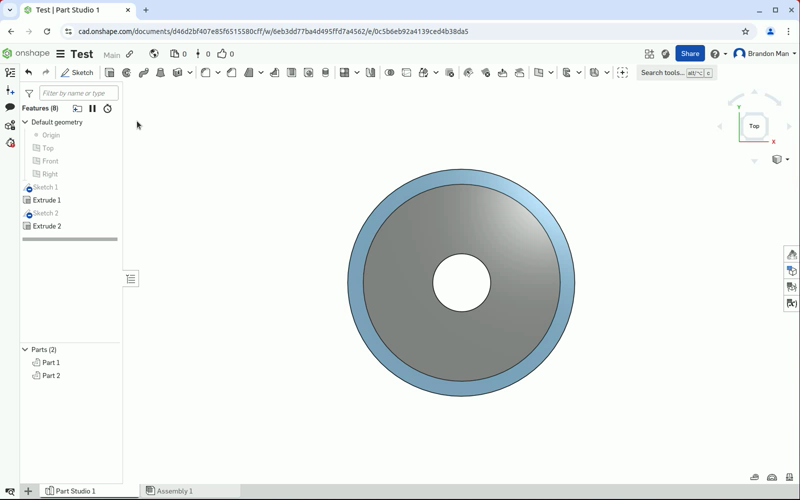
key(shift+h)
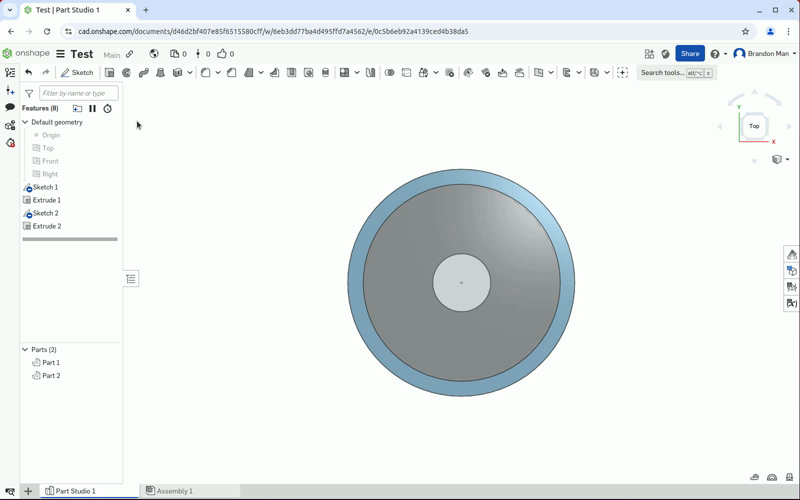
key(shift+7)
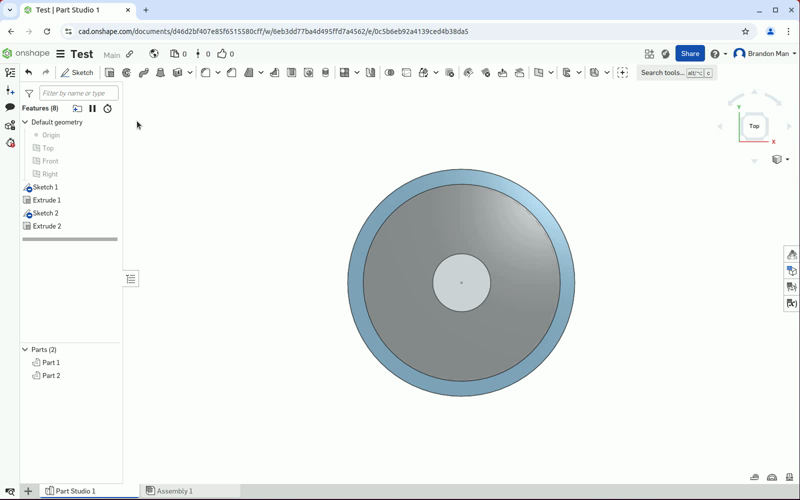
key(up, 3)
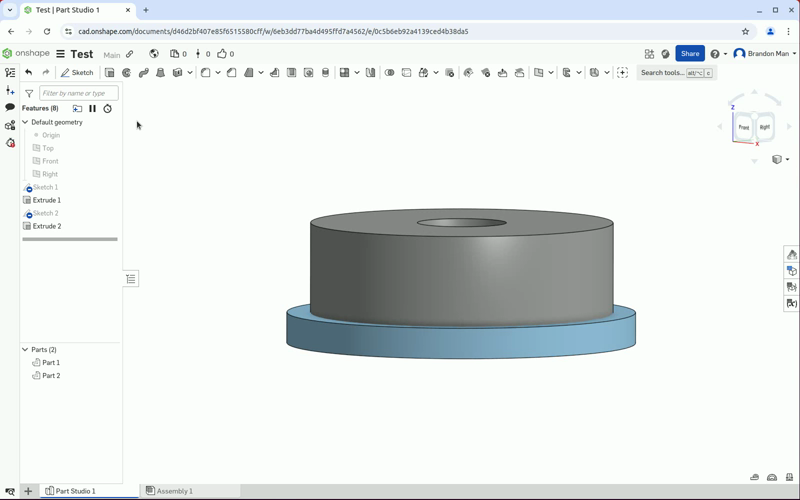
key(left, 3)
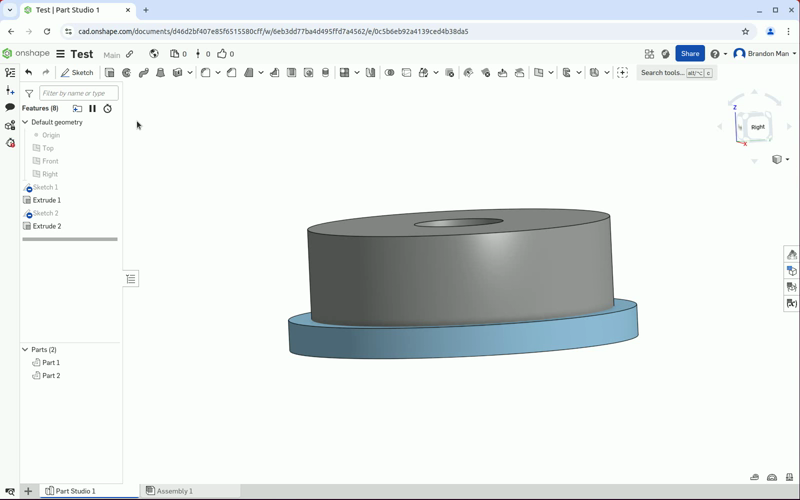
key(right, 3)
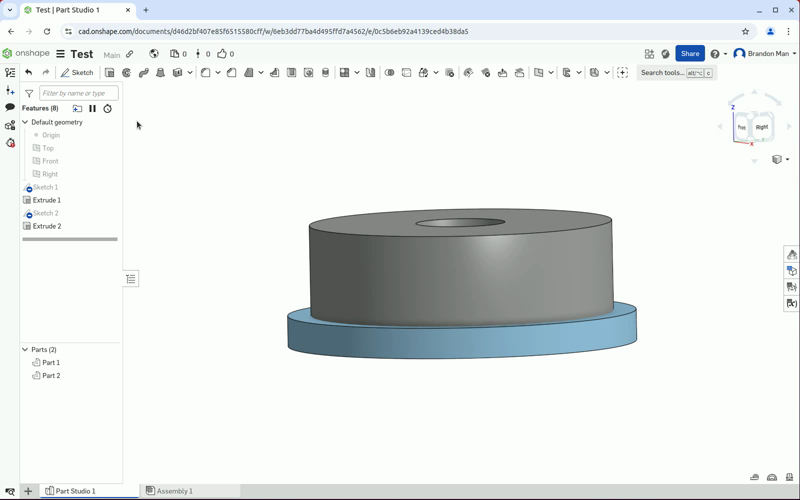
key(down, 3)
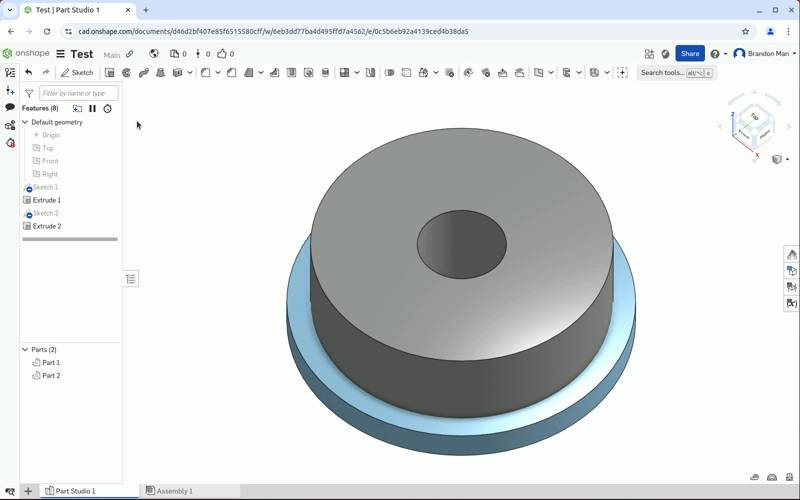
mouse_move(73, 189)
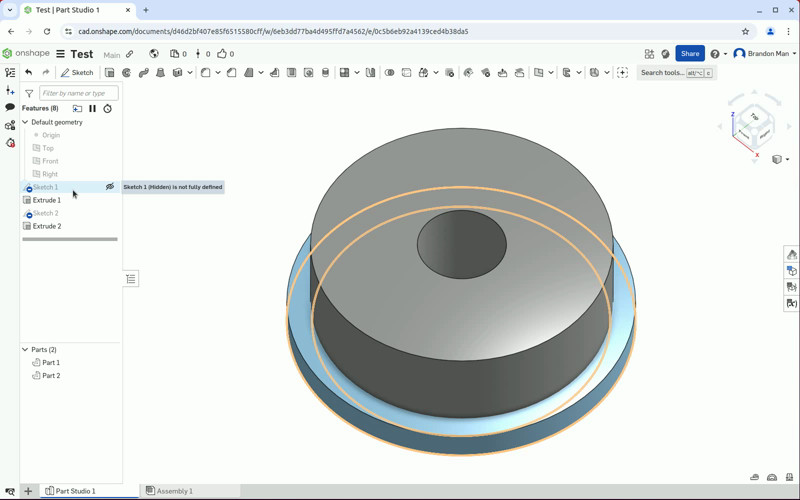
click(73, 189)